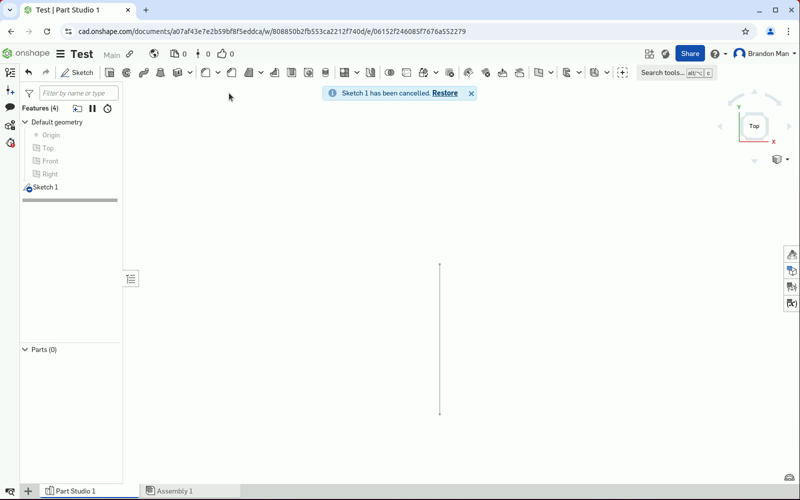
key(shift+h)
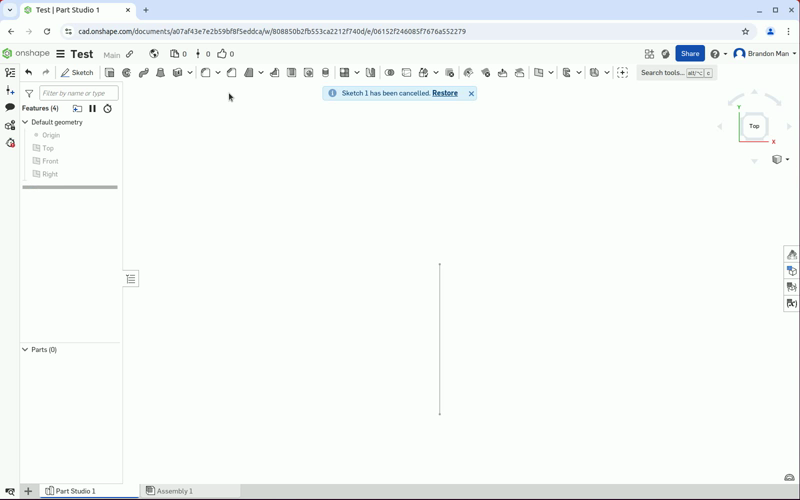
key(shift+s)
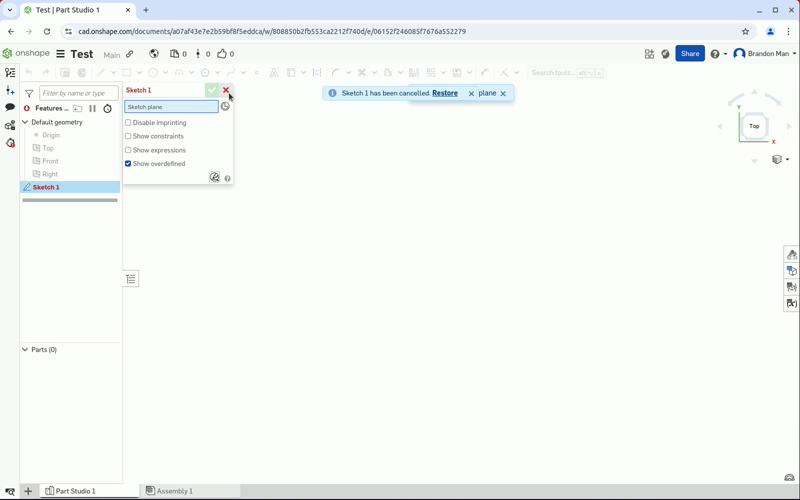
mouse_move(73, 150)
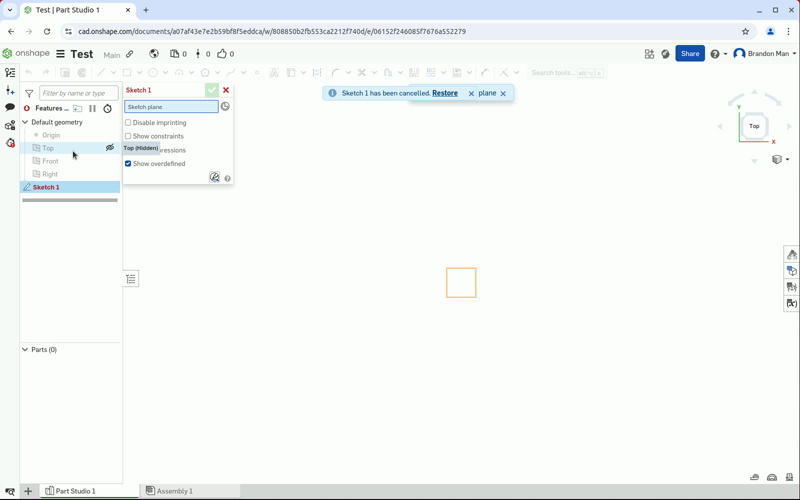
click(73, 150)
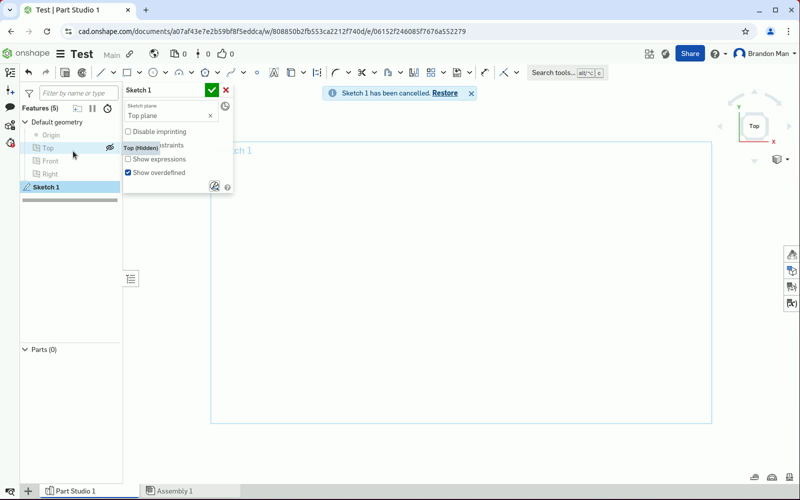
mouse_move(73, 352)
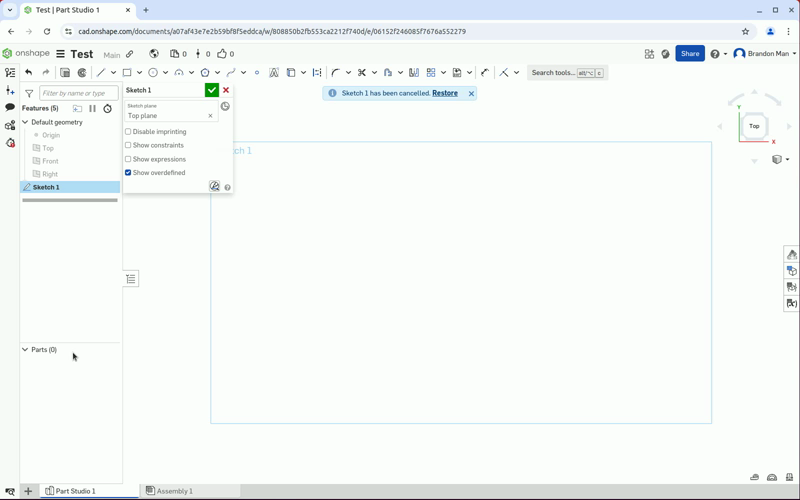
key(y)
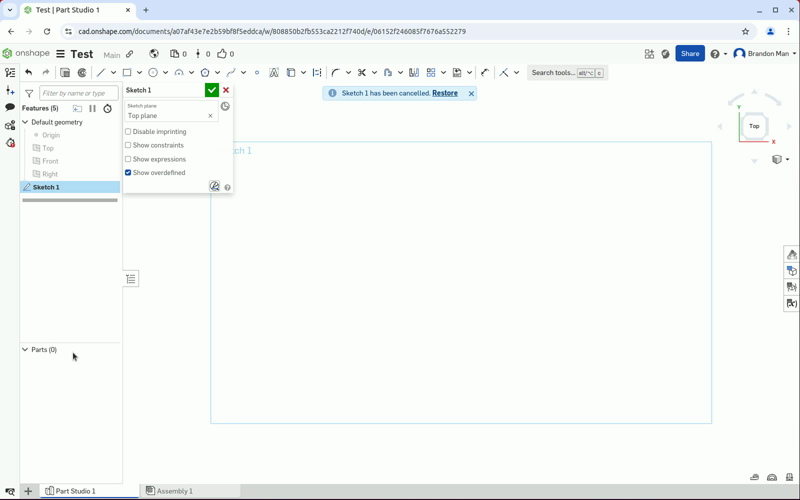
key(c)
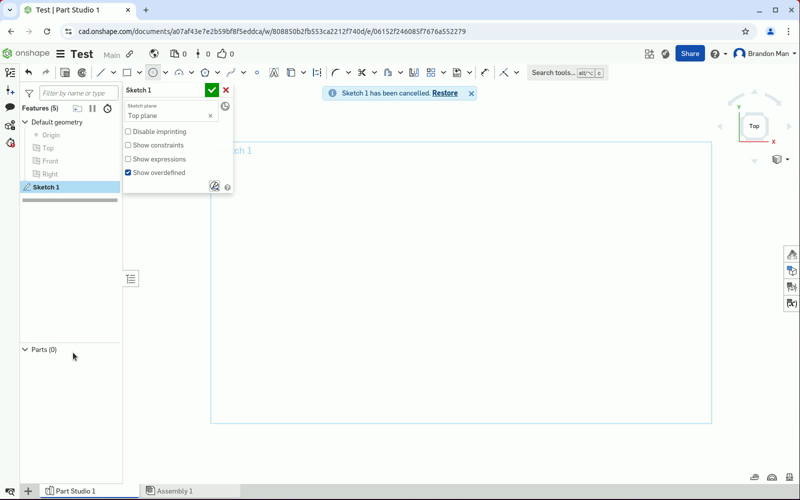
key_down(shift)
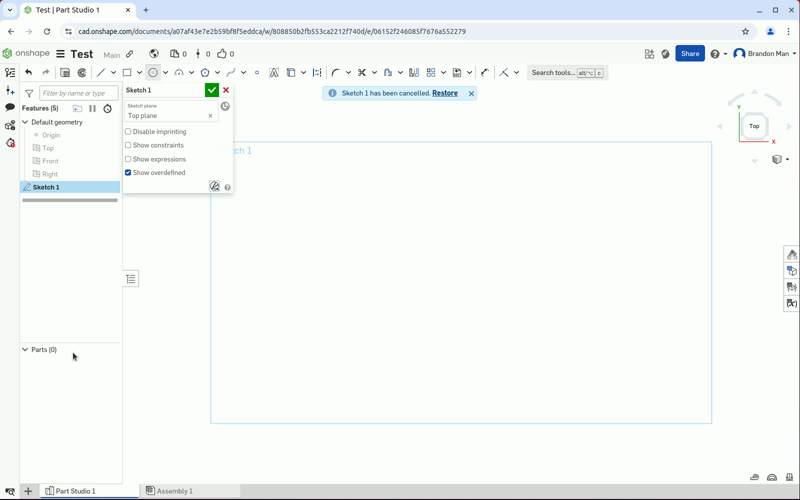
mouse_move(460, 282)
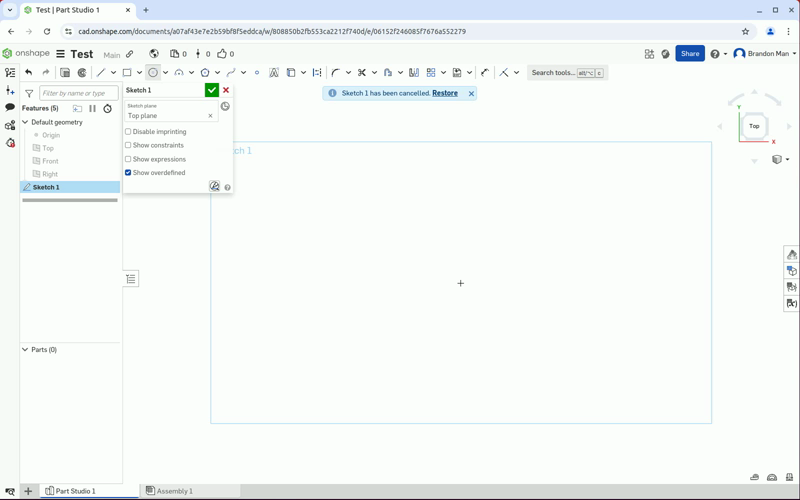
click(460, 282)
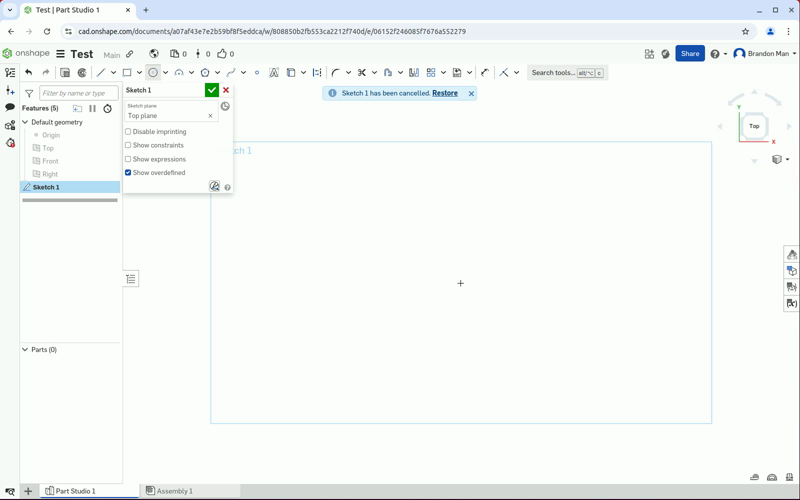
key_up(shift)
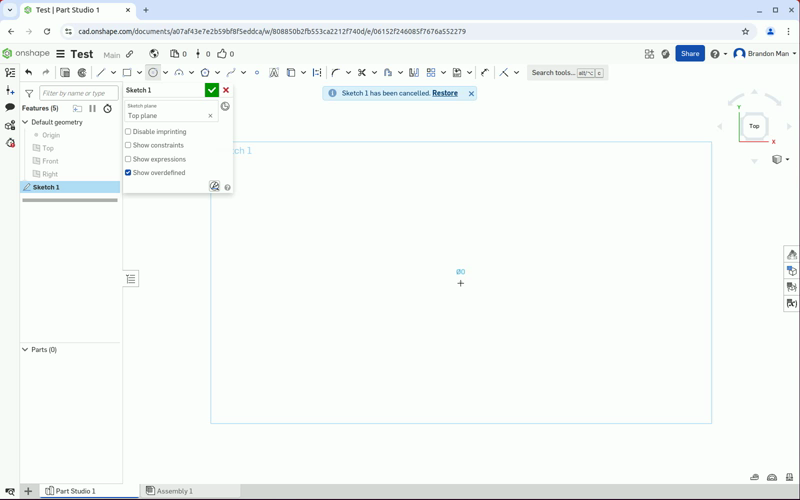
mouse_move(494, 282)
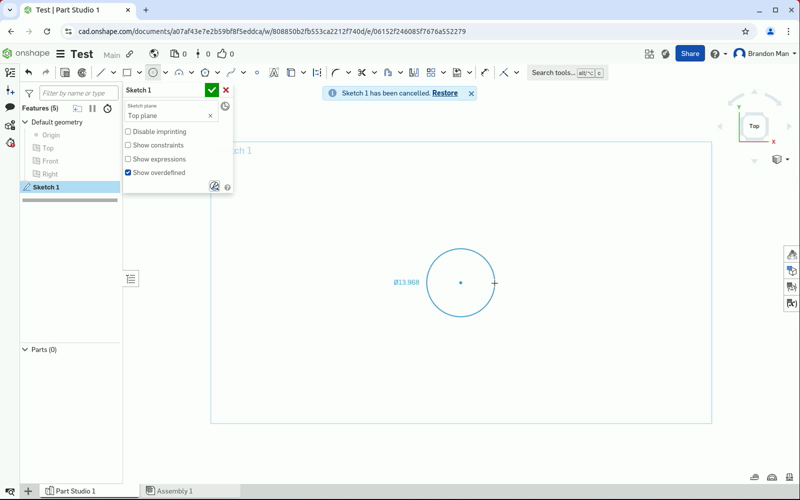
click(494, 282)
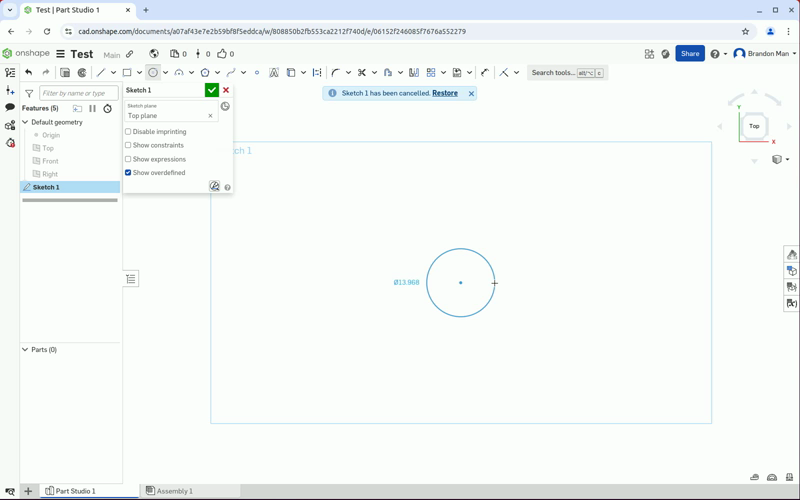
key(esc)
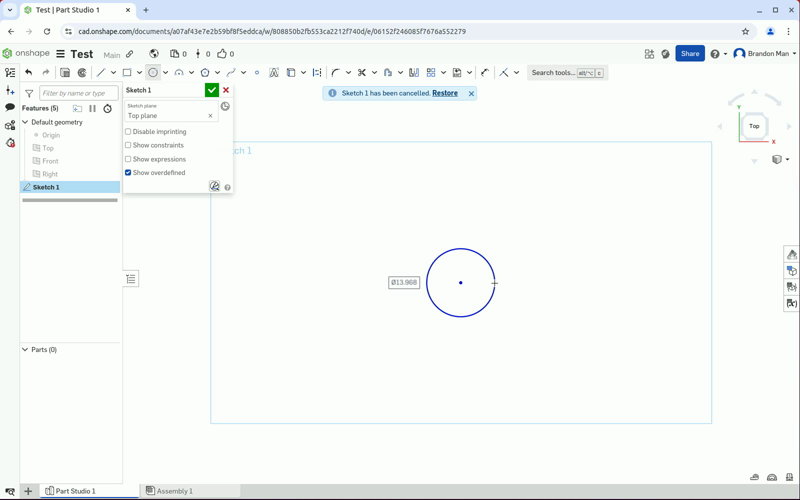
mouse_move(470, 283)
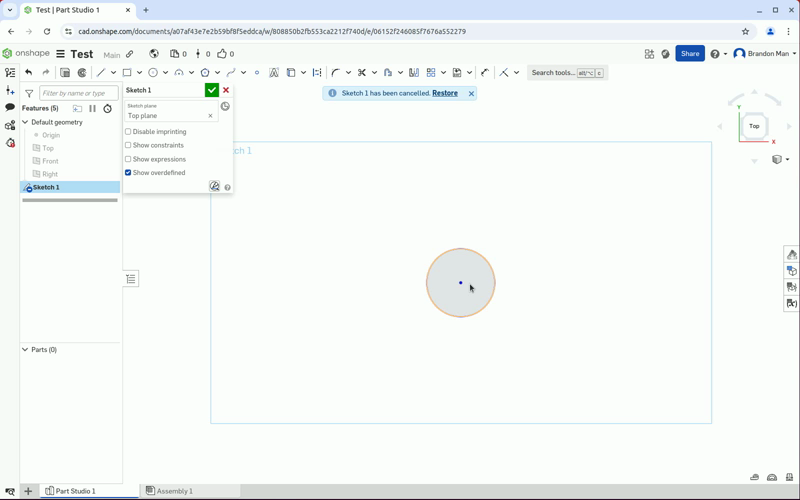
click(470, 283)
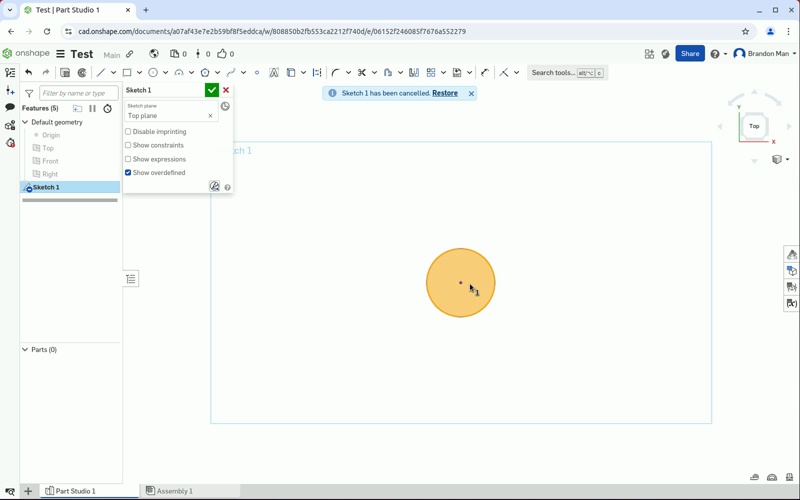
mouse_move(73, 352)
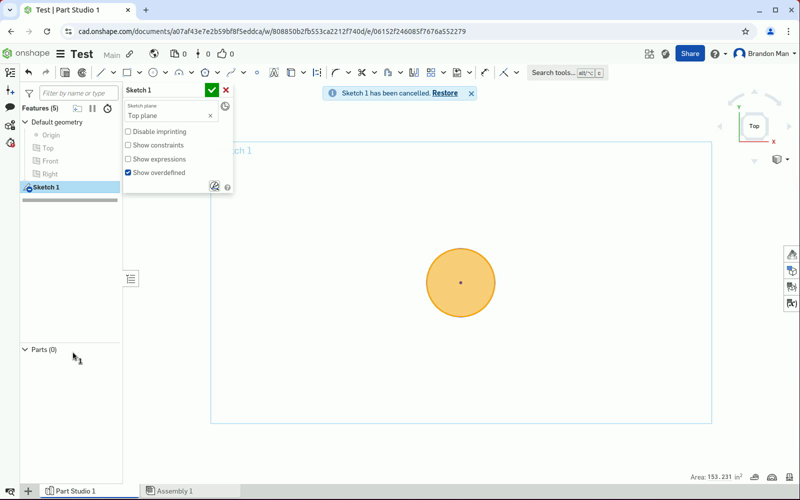
key(shift+y)
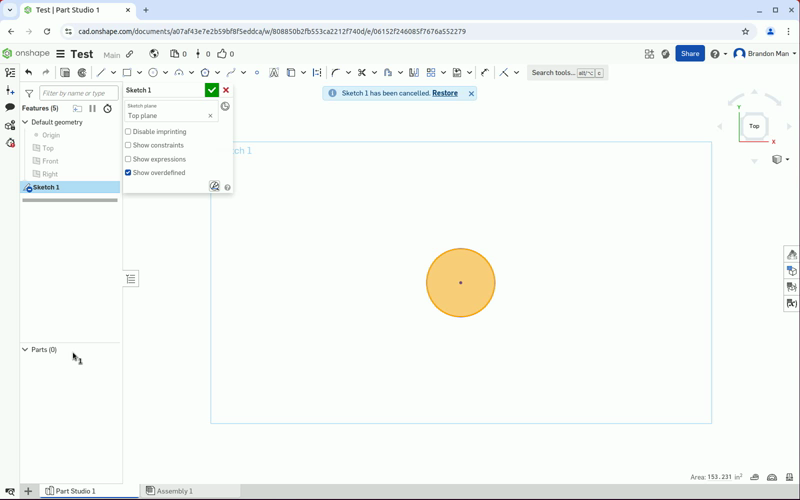
key(shift+e)
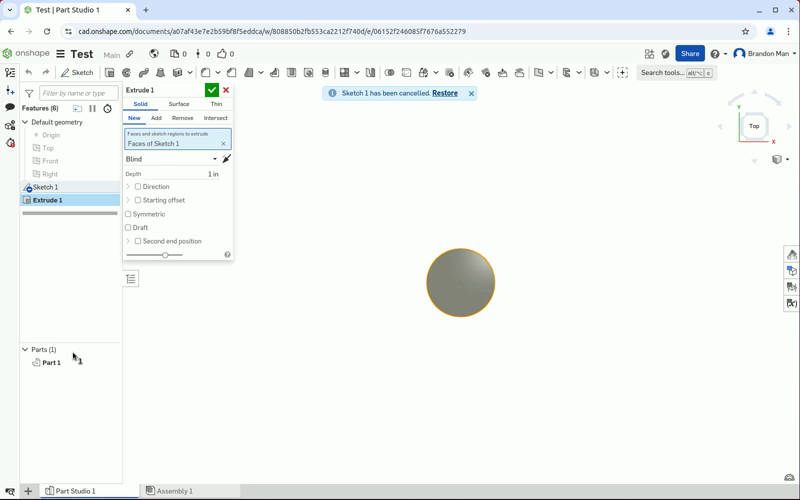
mouse_move(143, 106)
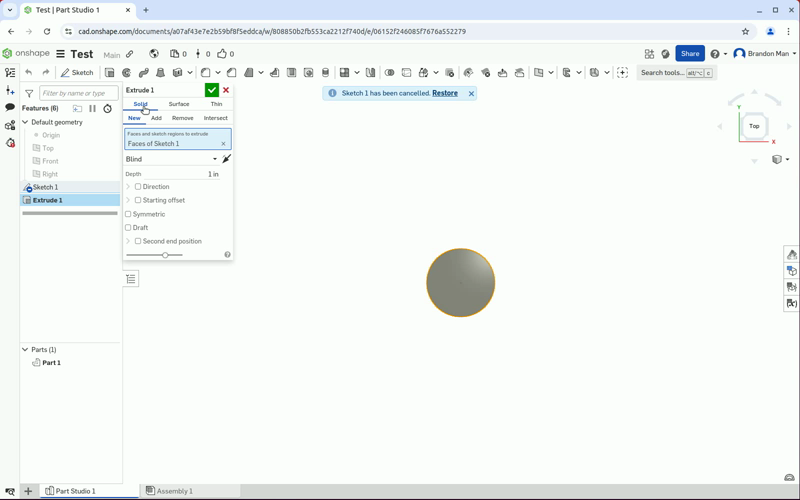
click(143, 106)
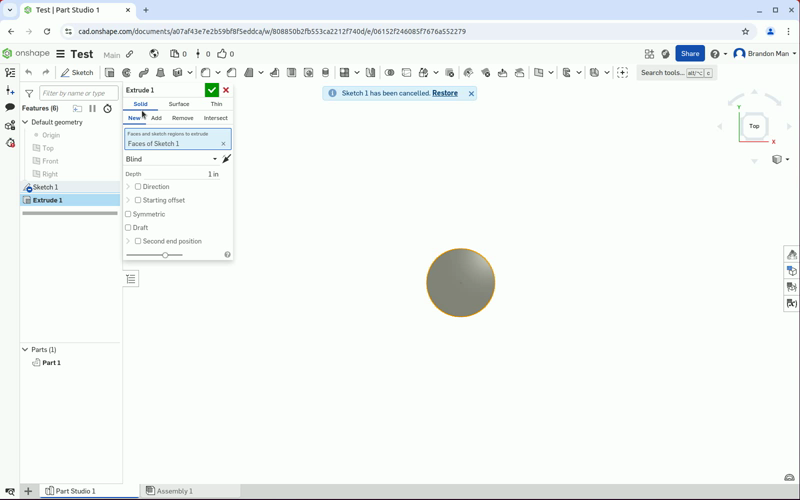
mouse_move(137, 120)
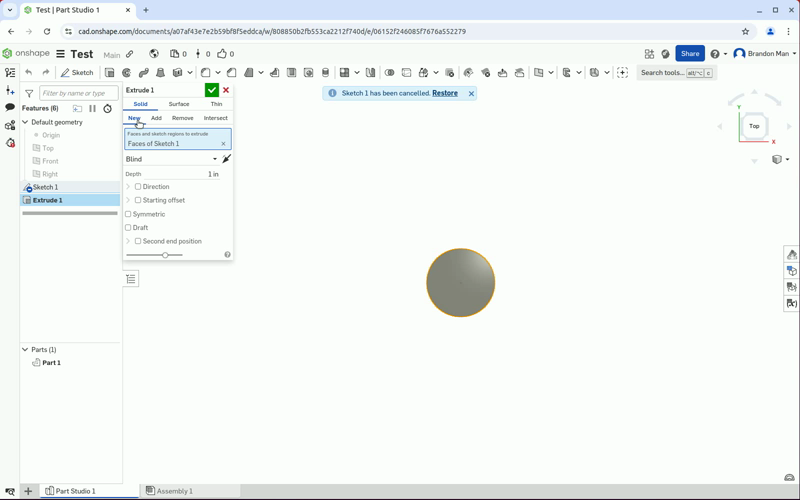
click(137, 120)
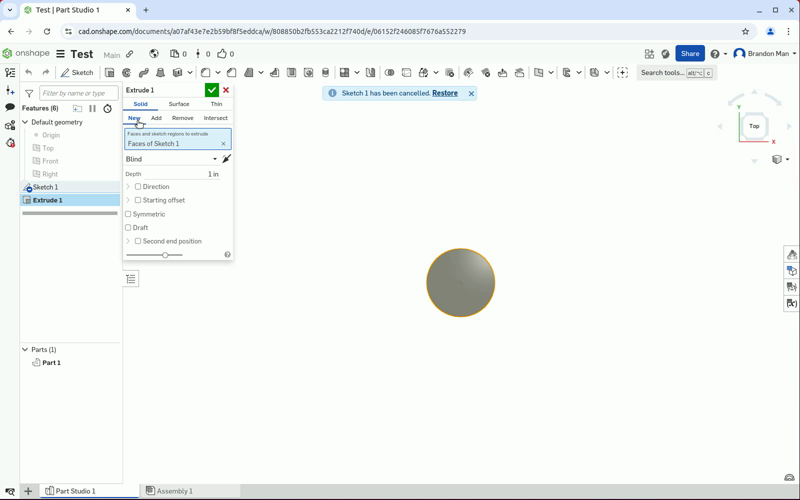
key(tab, 4)
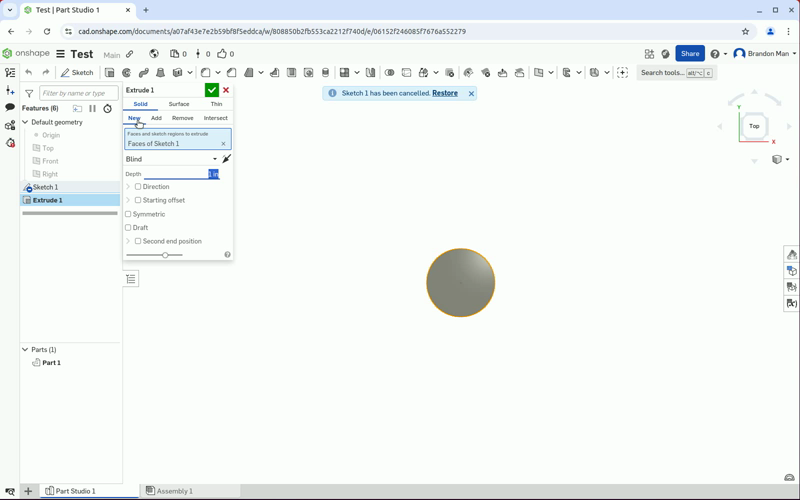
text(4.814)
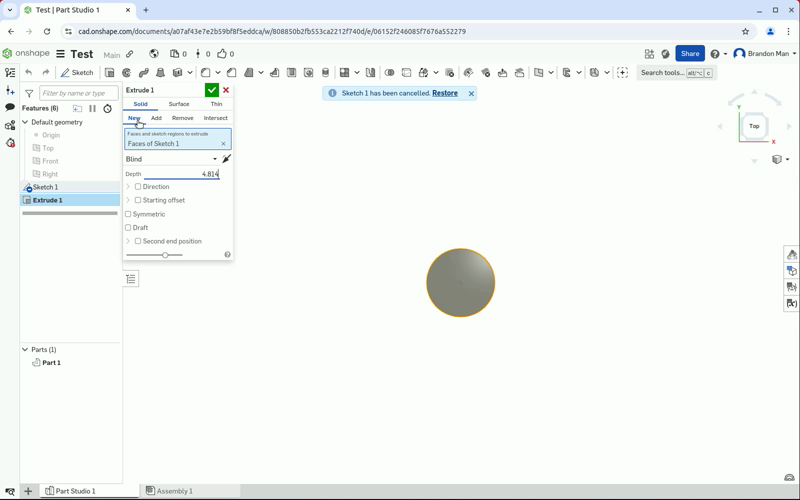
key(enter)
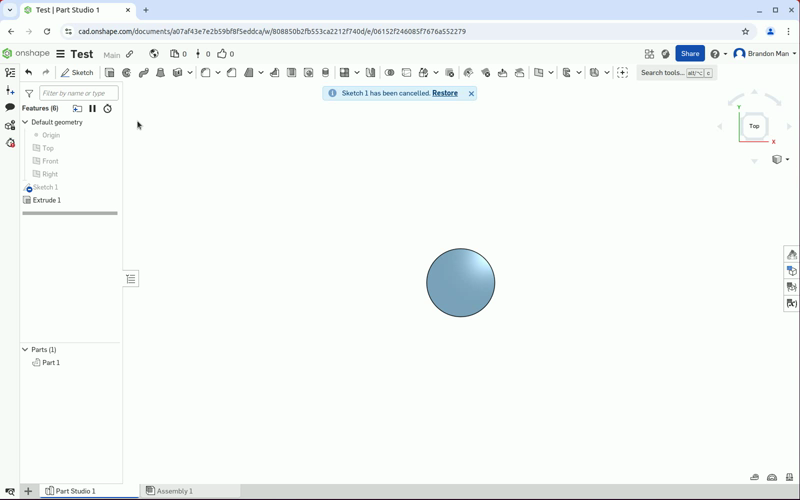
key(shift+h)
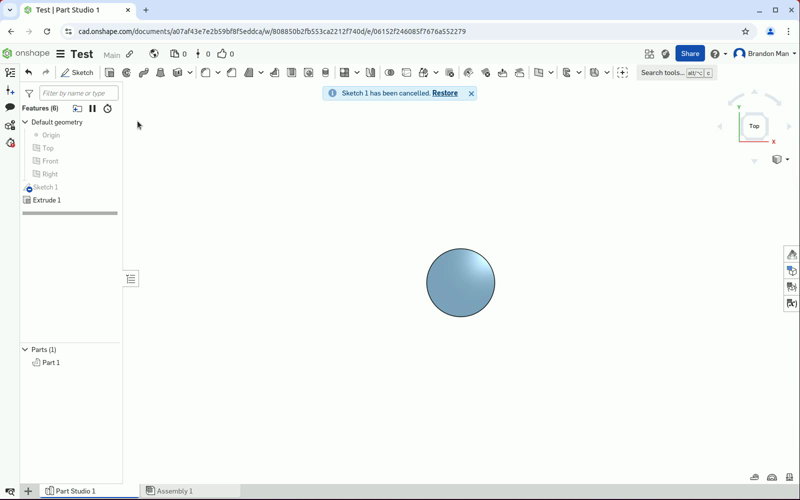
key(shift+h)
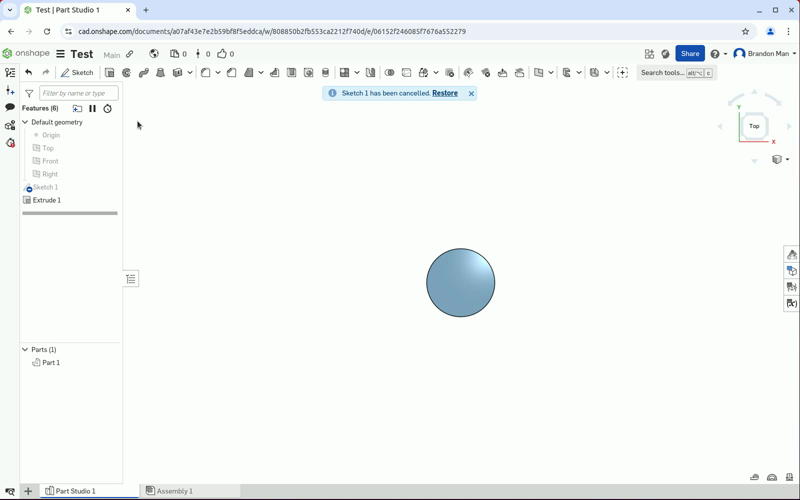
mouse_move(73, 189)
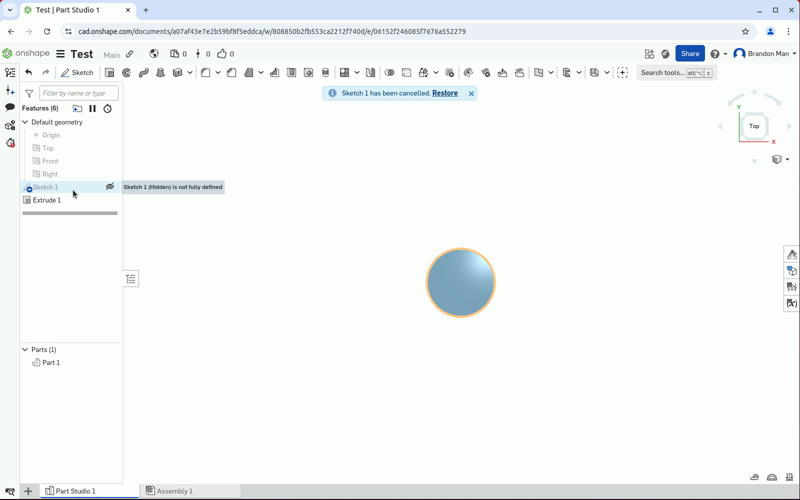
click(73, 189)
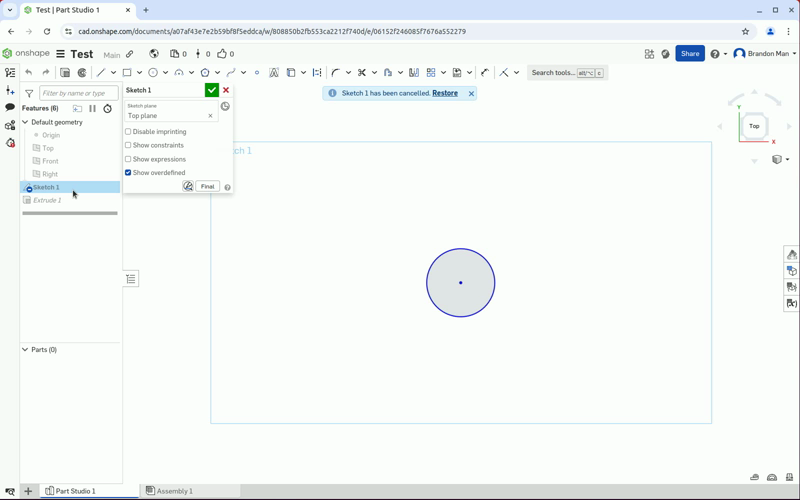
mouse_move(229, 92)
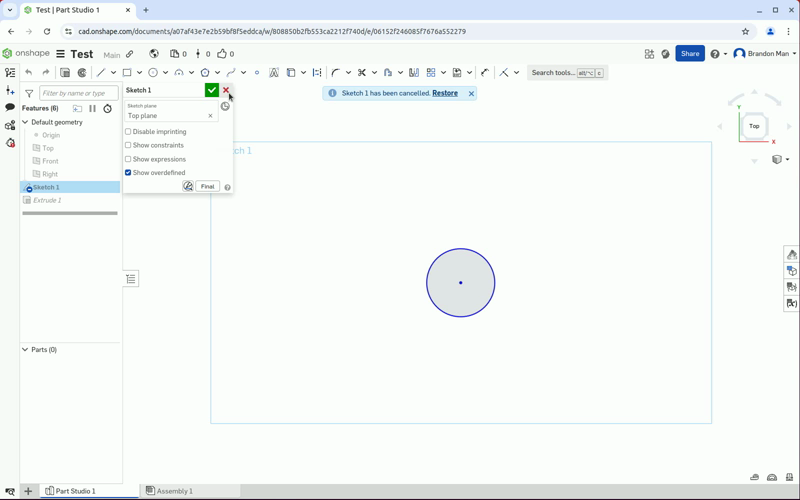
click(229, 92)
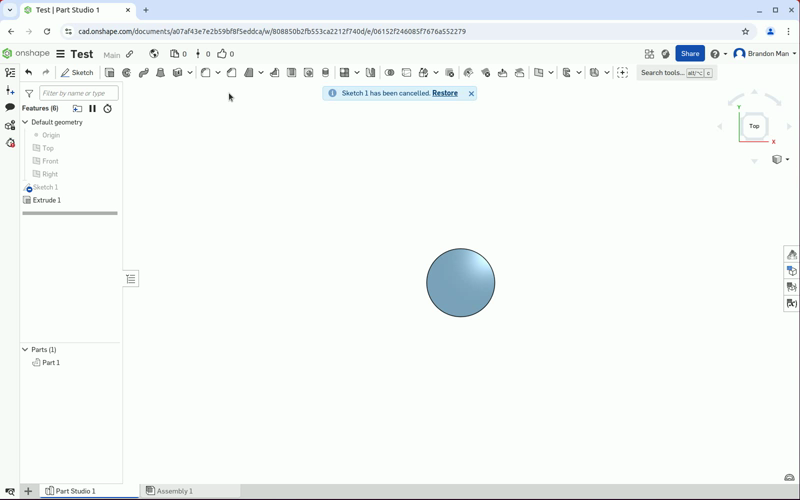
mouse_move(541, 75)
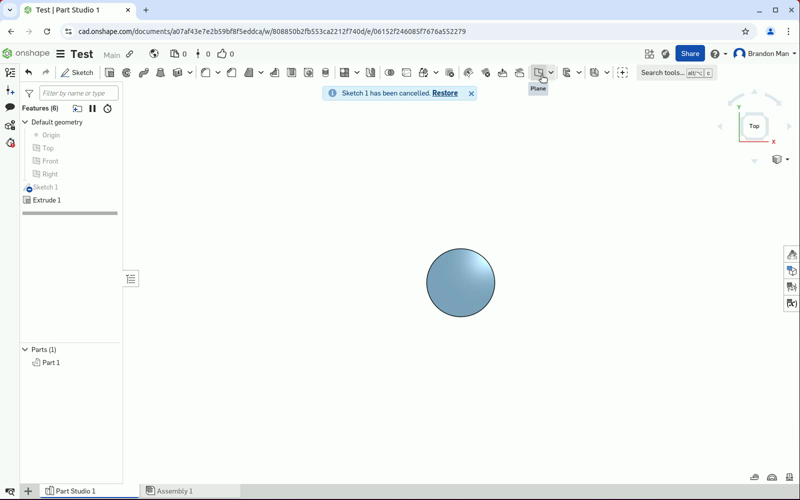
click(541, 75)
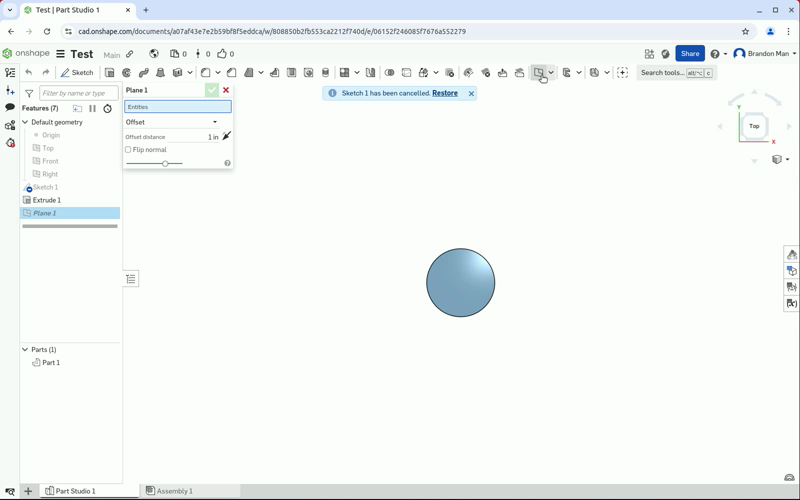
mouse_move(73, 150)
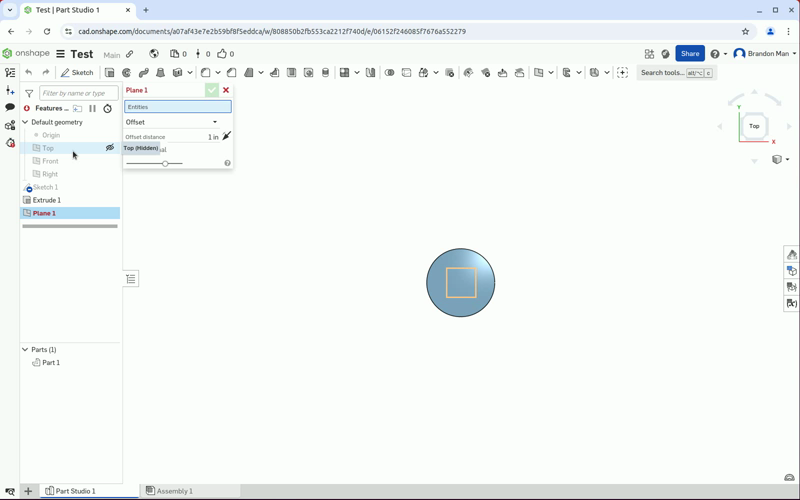
click(73, 150)
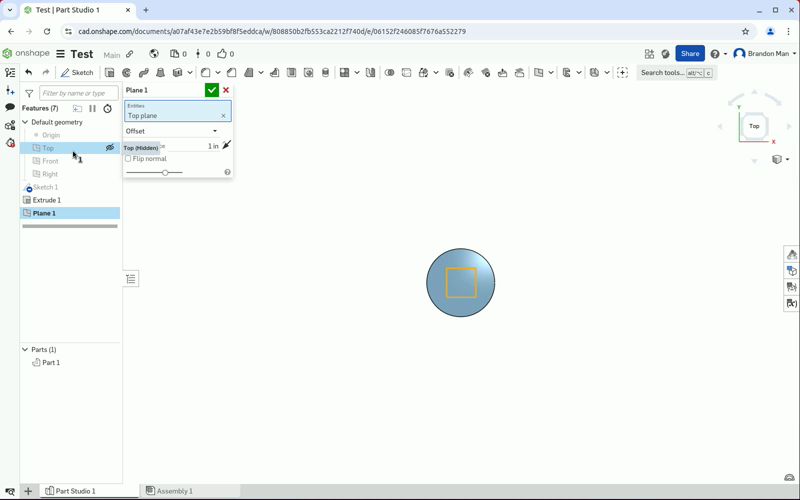
key(tab, 2)
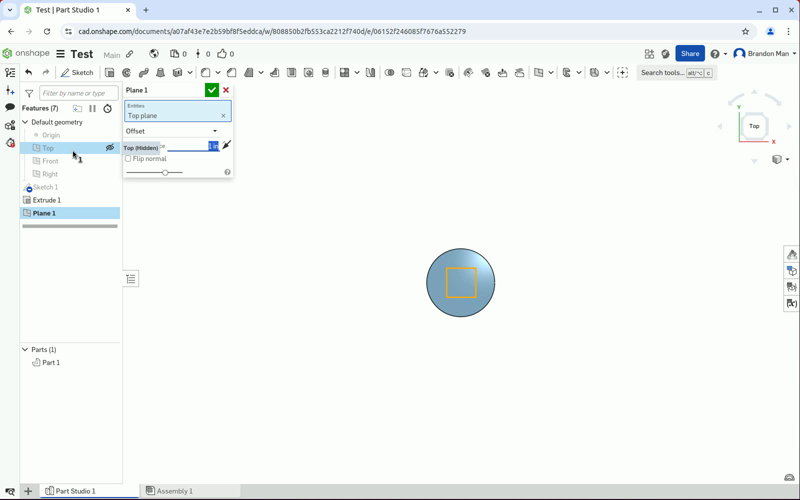
text(4.807)
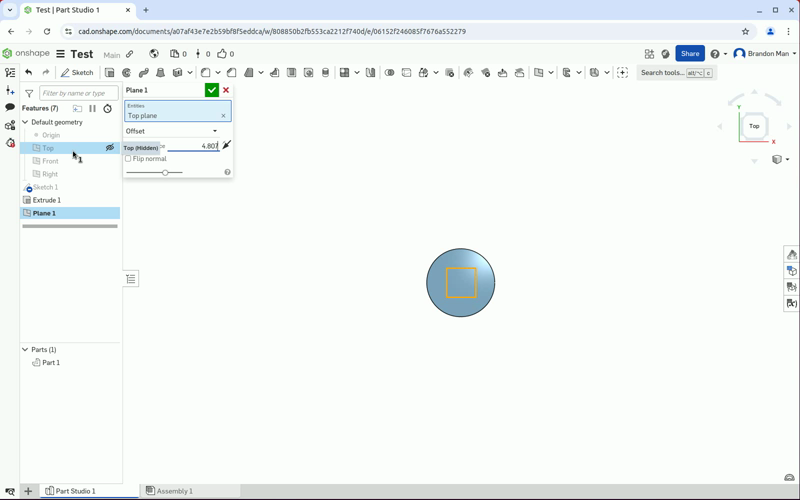
key(enter, 2)
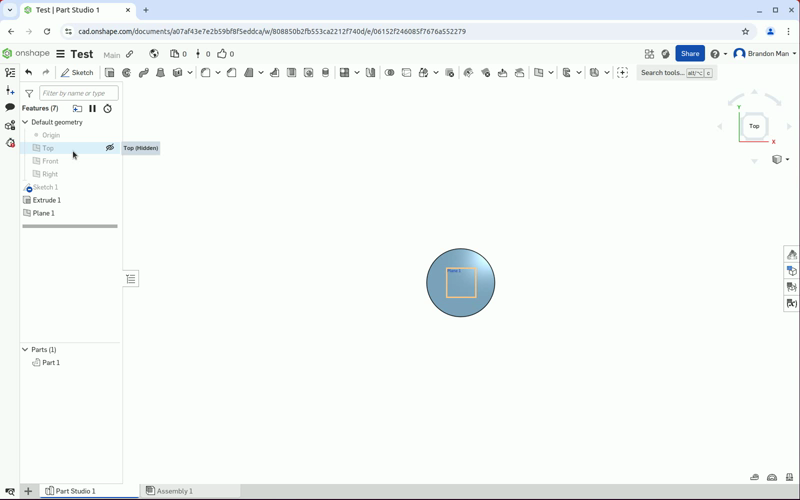
key(shift+s)
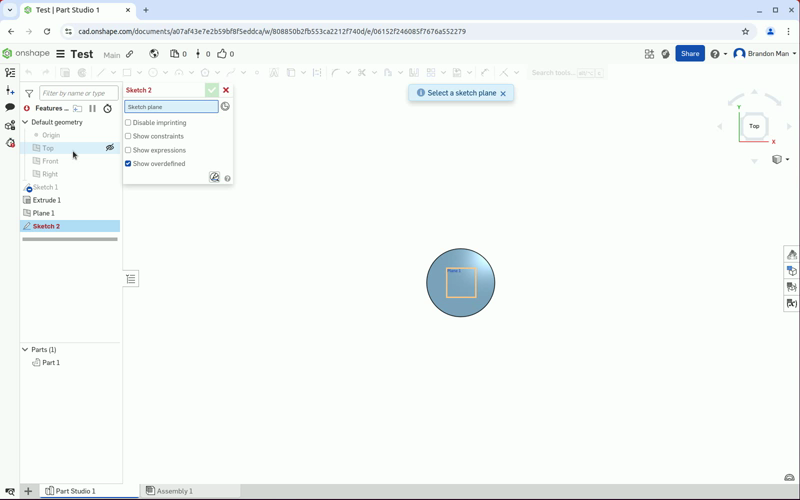
mouse_move(73, 215)
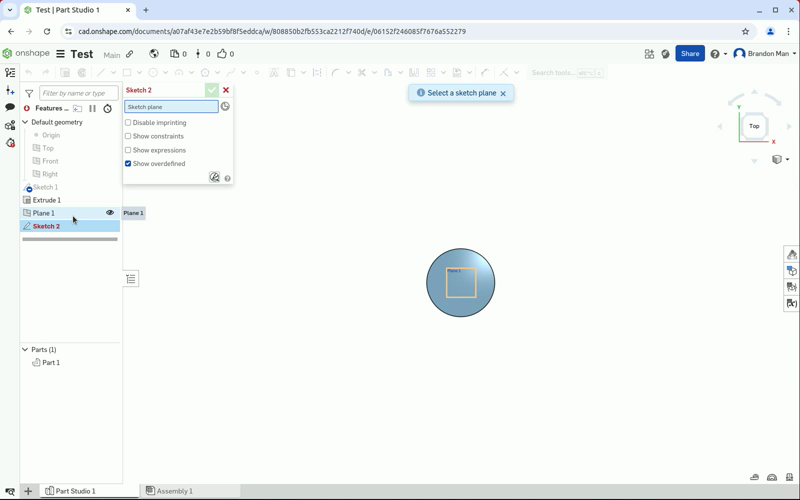
click(73, 215)
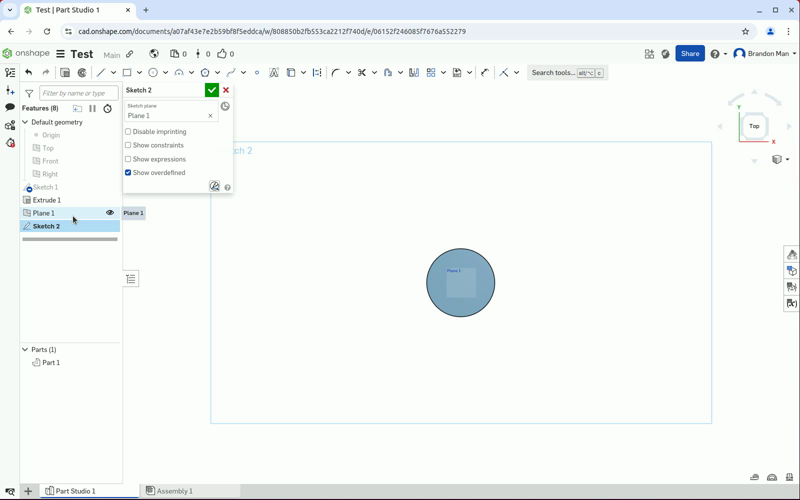
mouse_move(73, 352)
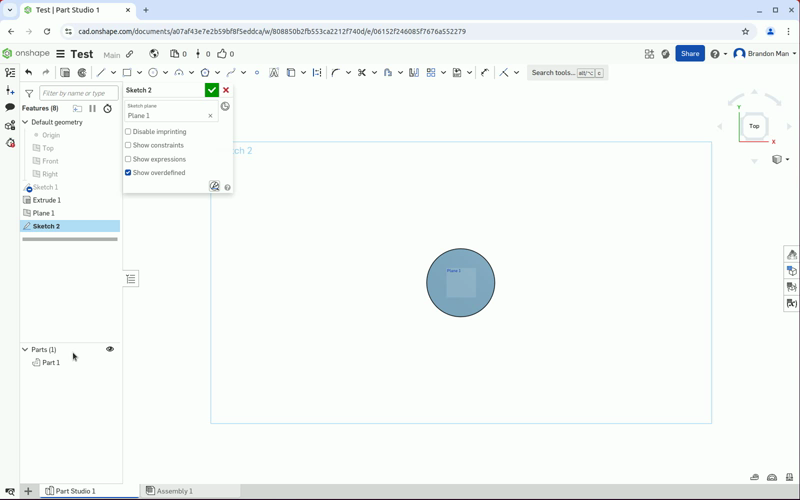
key(y)
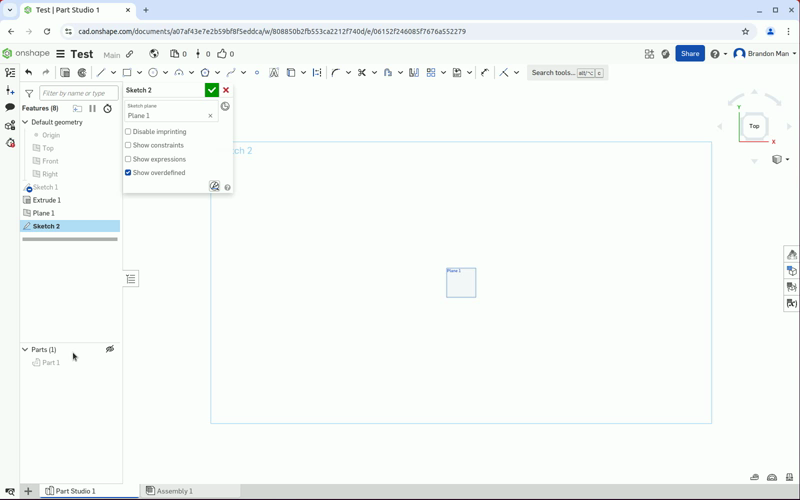
key(c)
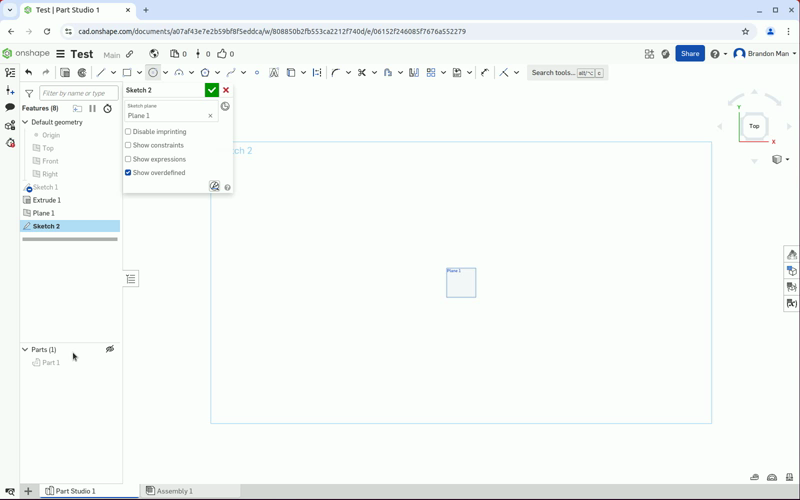
key_down(shift)
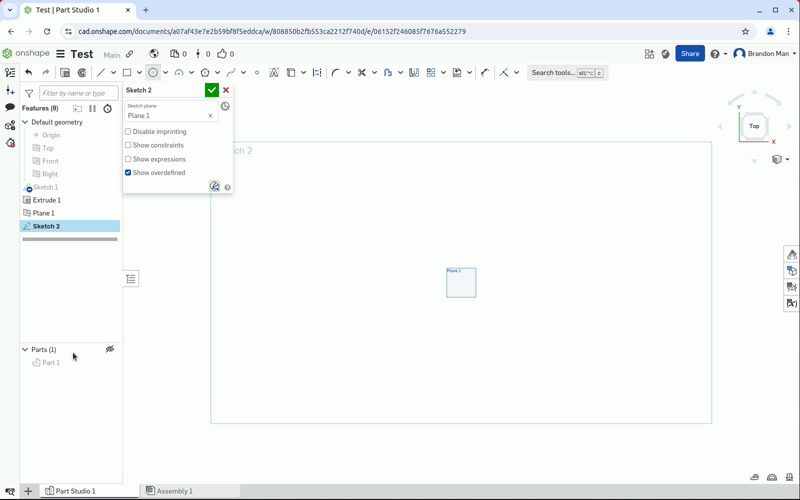
mouse_move(461, 282)
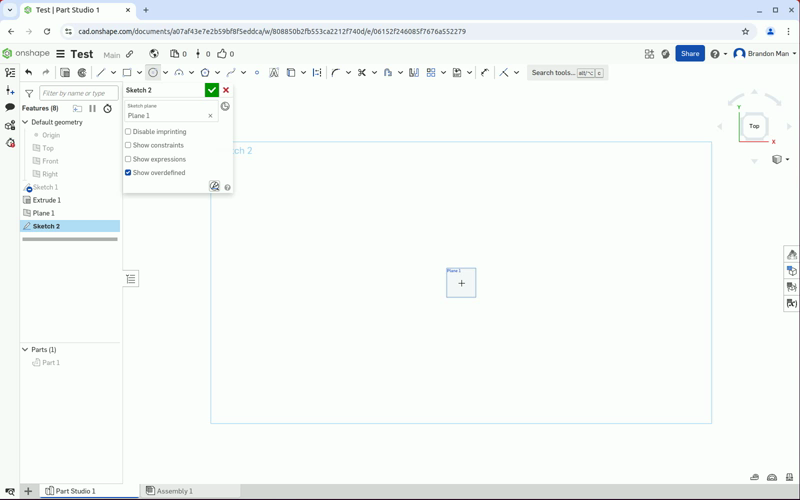
click(461, 282)
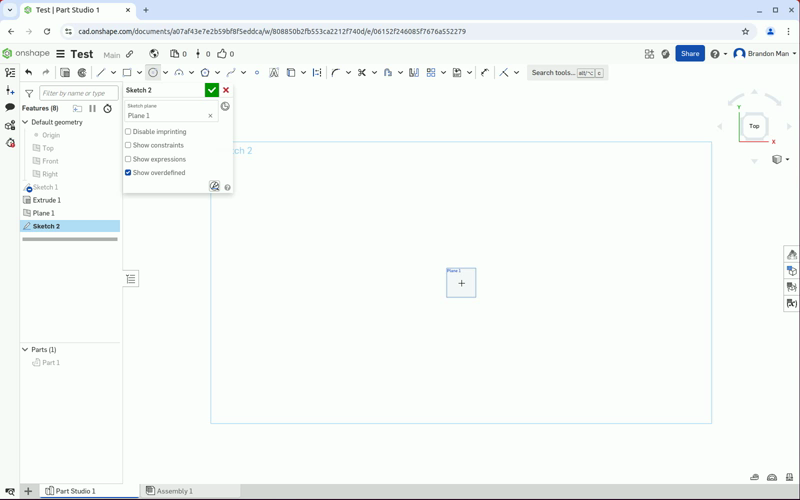
key_up(shift)
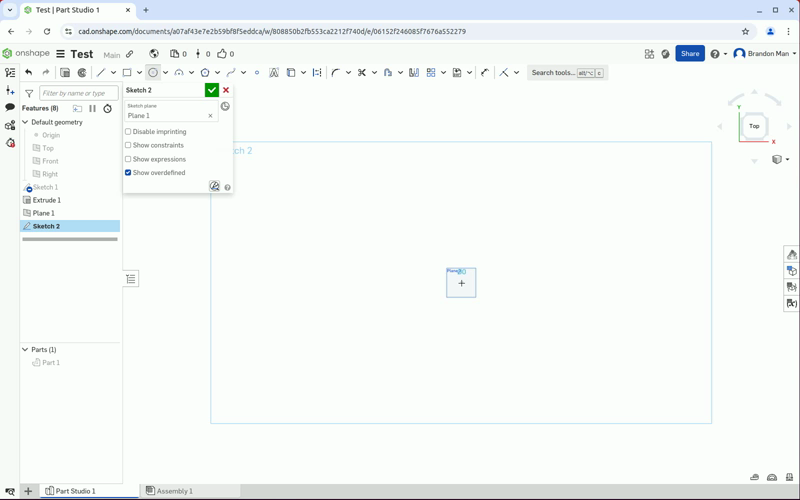
mouse_move(480, 282)
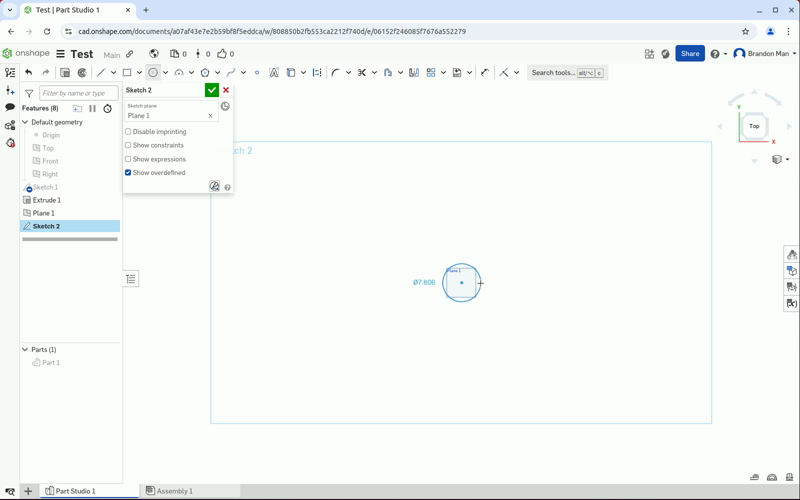
click(480, 282)
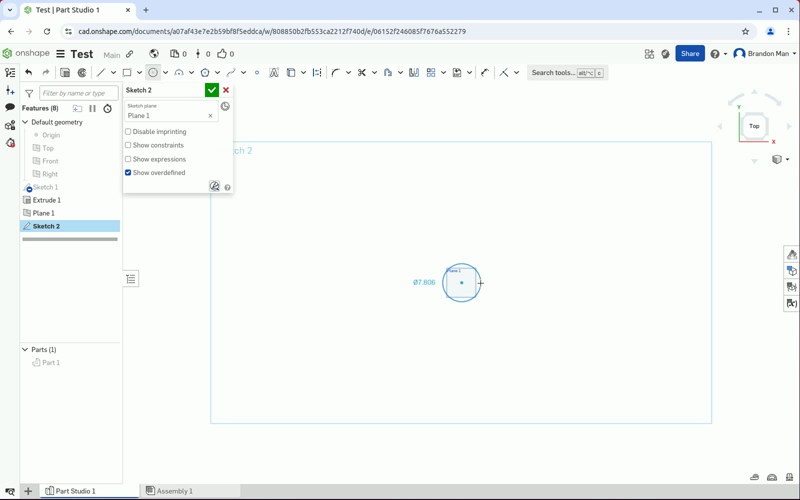
key(esc)
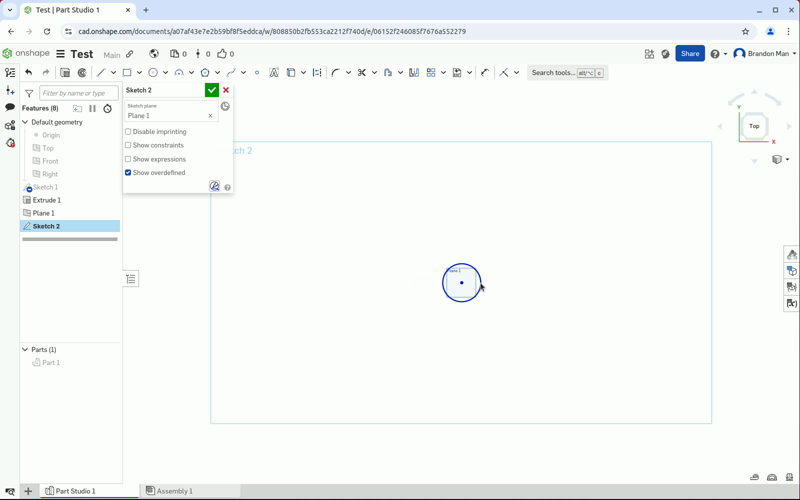
mouse_move(450, 275)
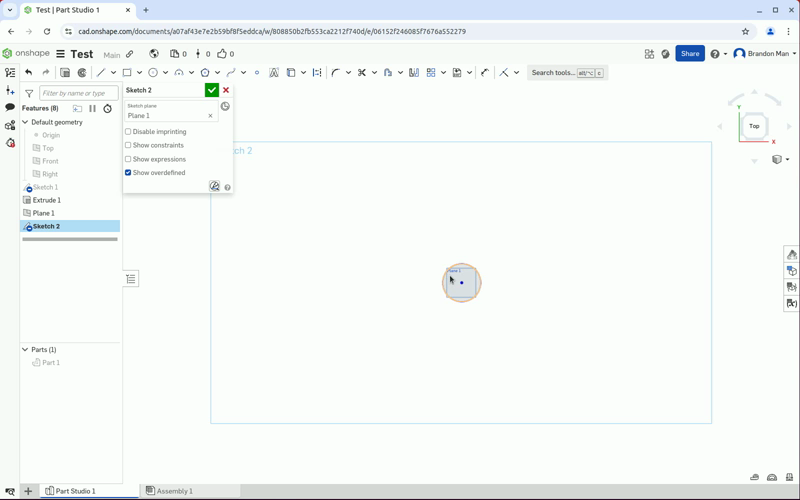
scroll(6)
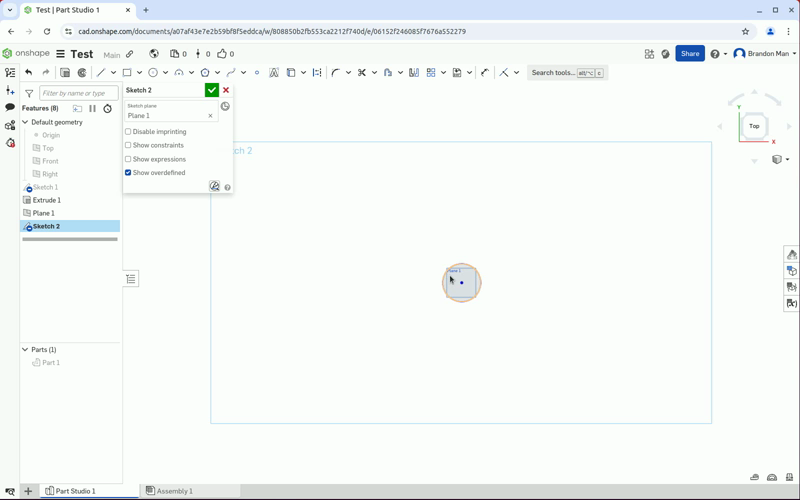
scroll(6)
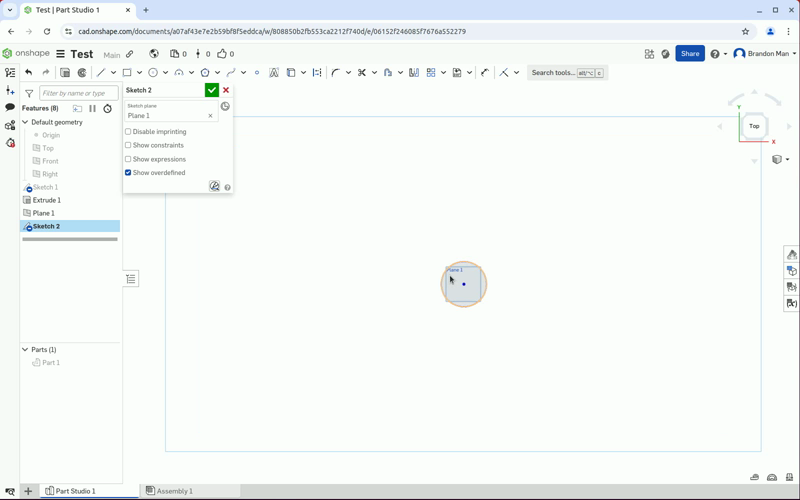
scroll(6)
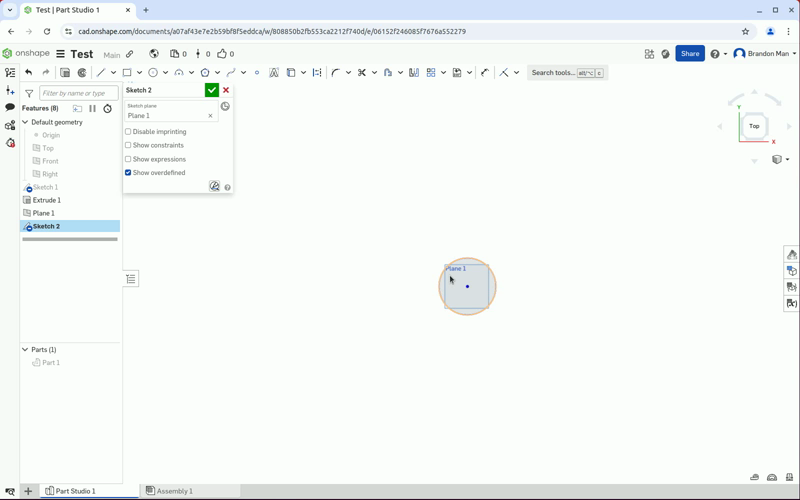
scroll(6)
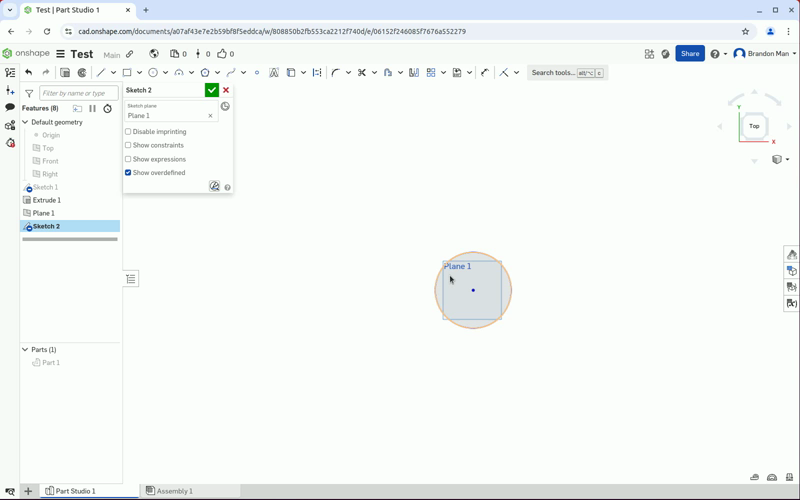
scroll(6)
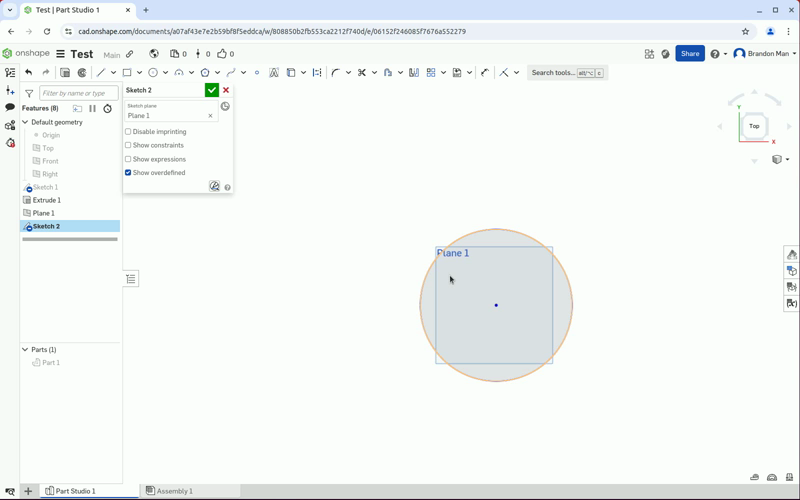
scroll(6)
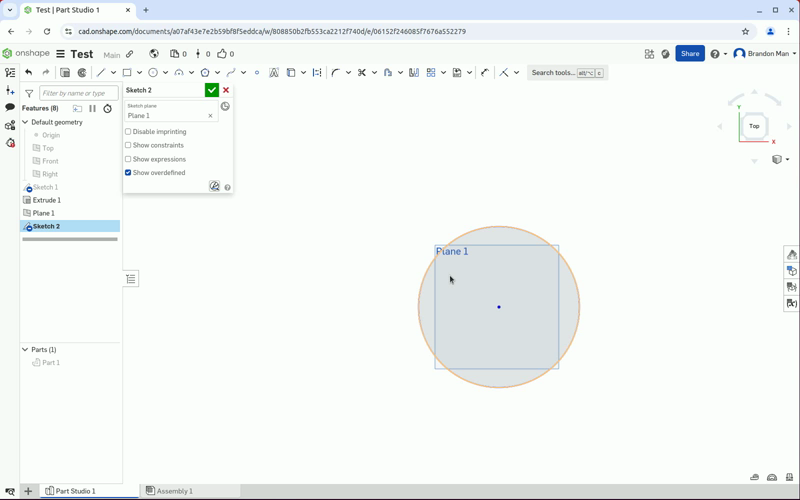
scroll(6)
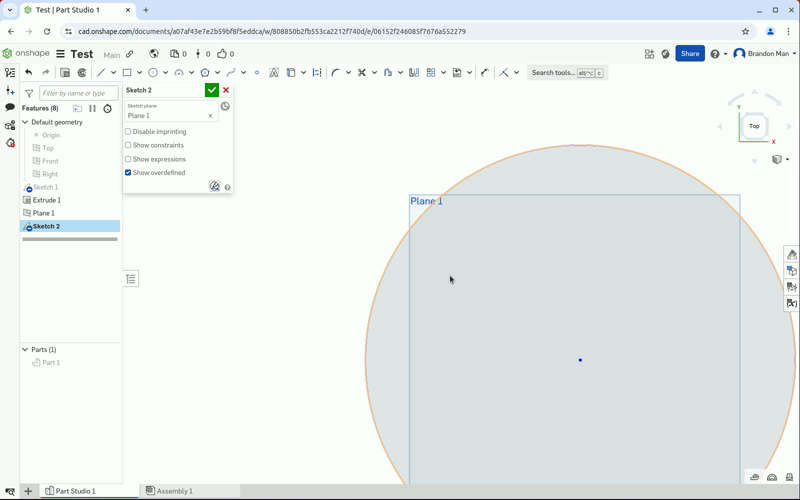
click(450, 275)
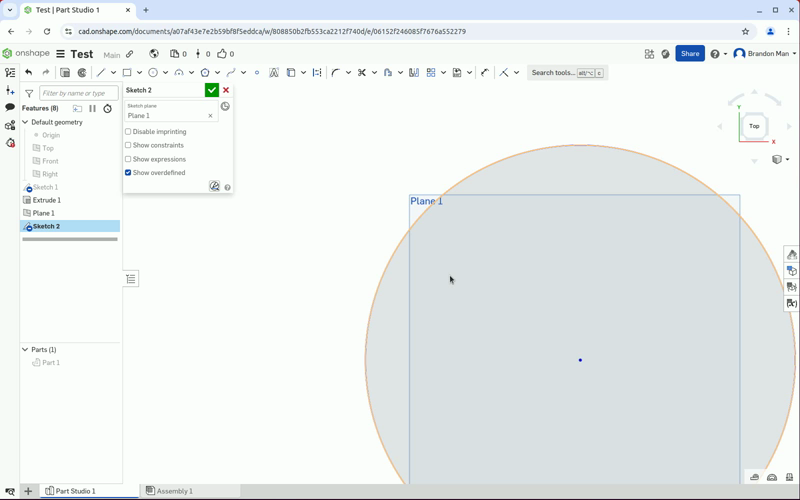
scroll(-6)
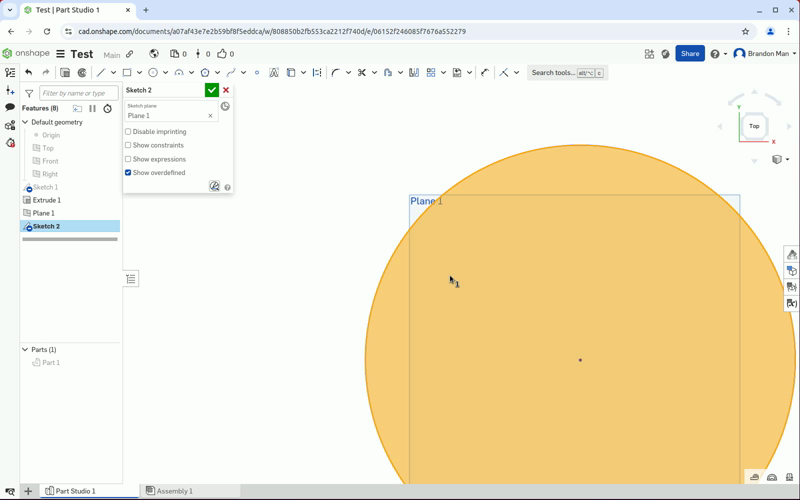
scroll(-6)
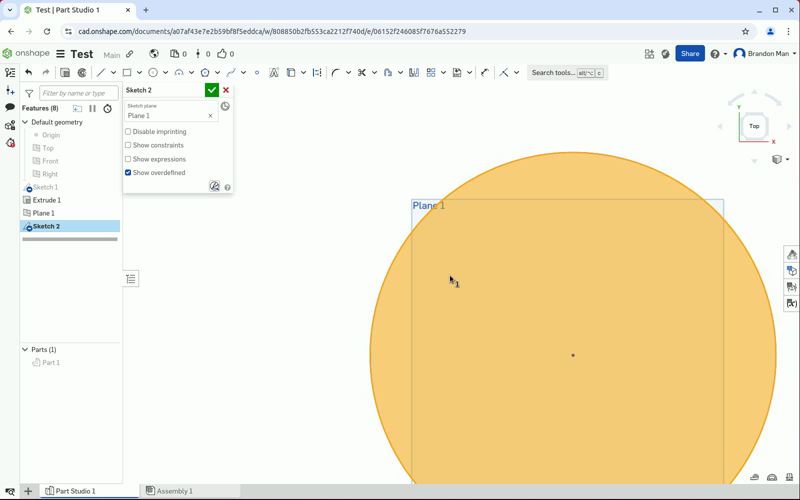
scroll(-6)
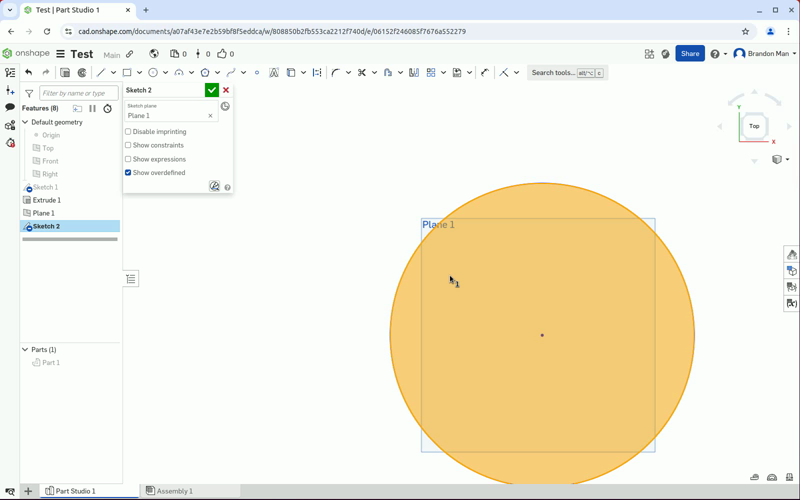
scroll(-6)
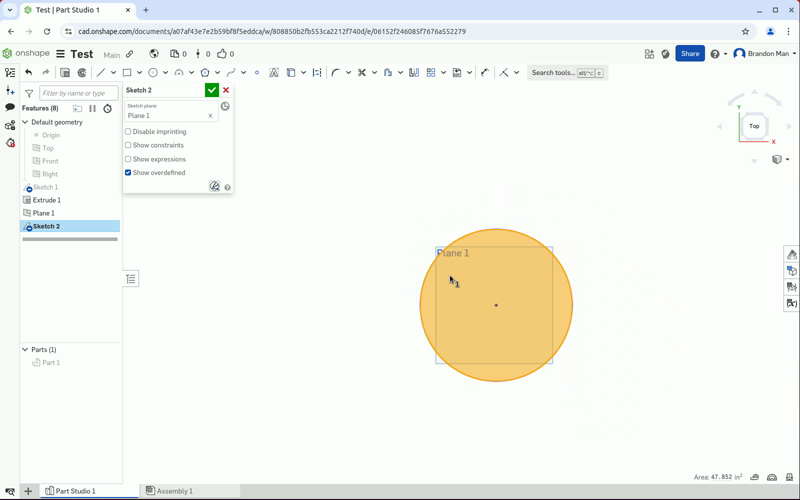
scroll(-6)
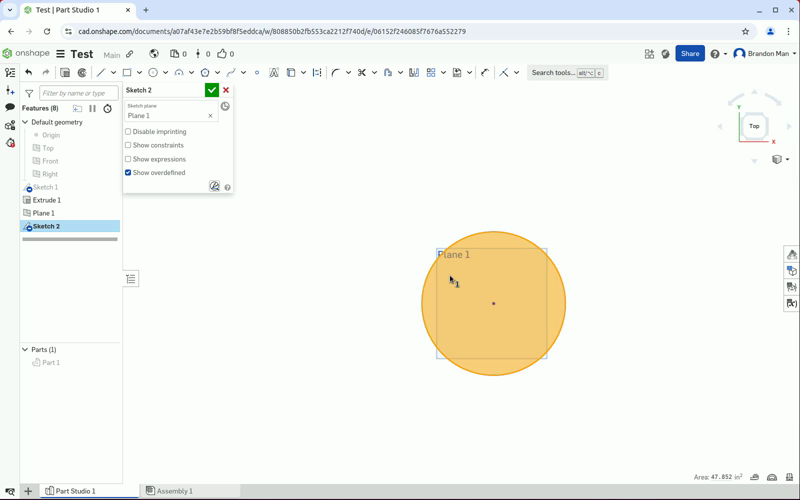
scroll(-6)
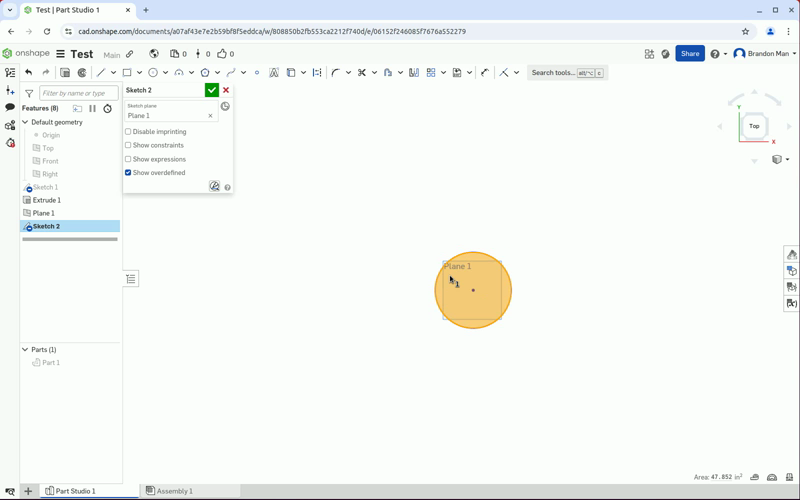
scroll(-6)
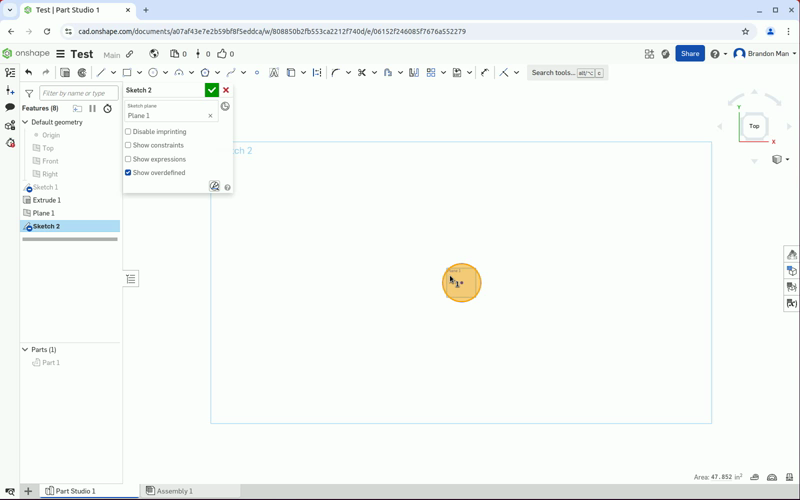
mouse_move(73, 352)
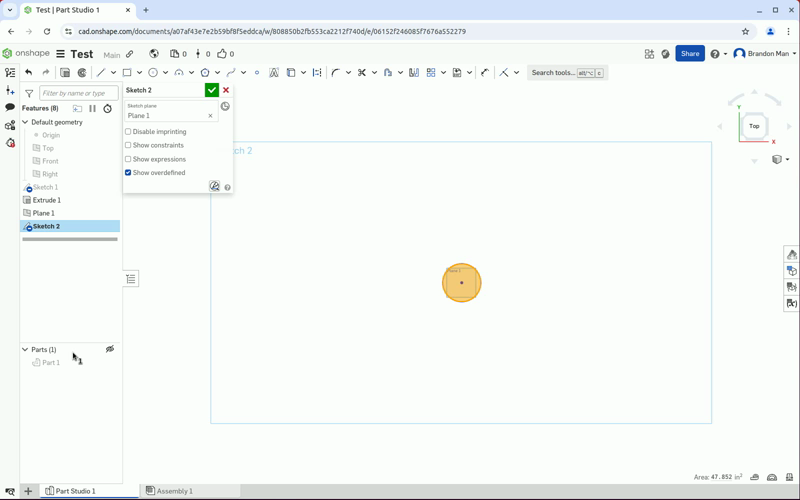
key(shift+y)
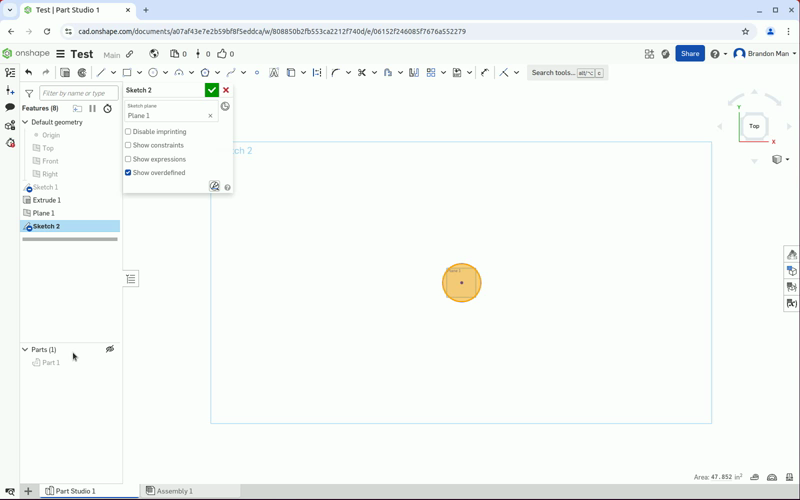
key(shift+e)
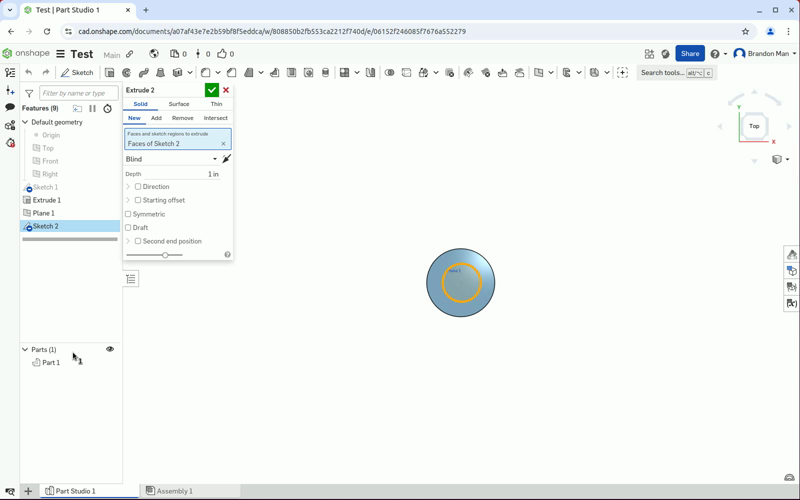
mouse_move(143, 106)
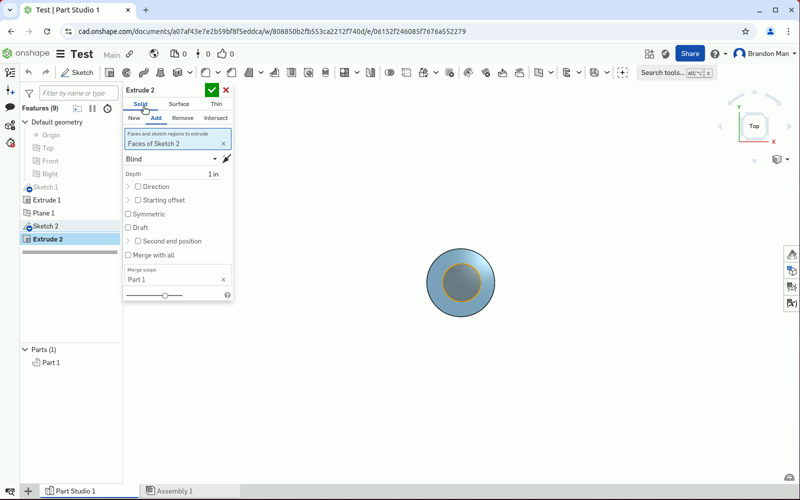
click(143, 106)
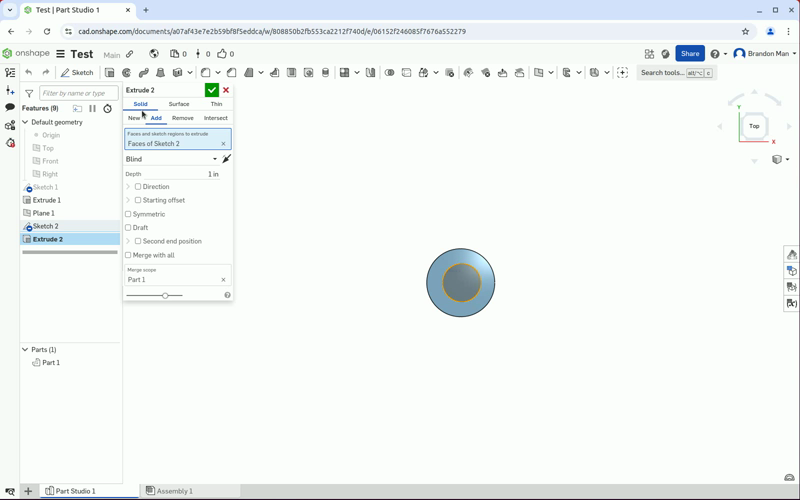
mouse_move(137, 120)
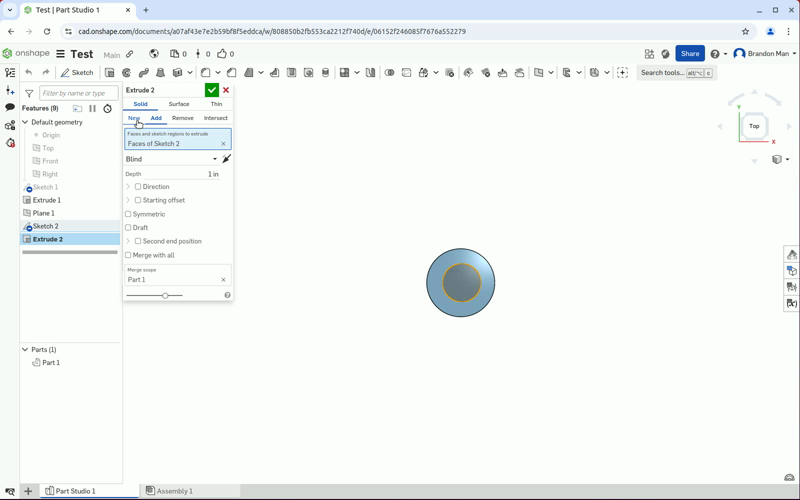
click(137, 120)
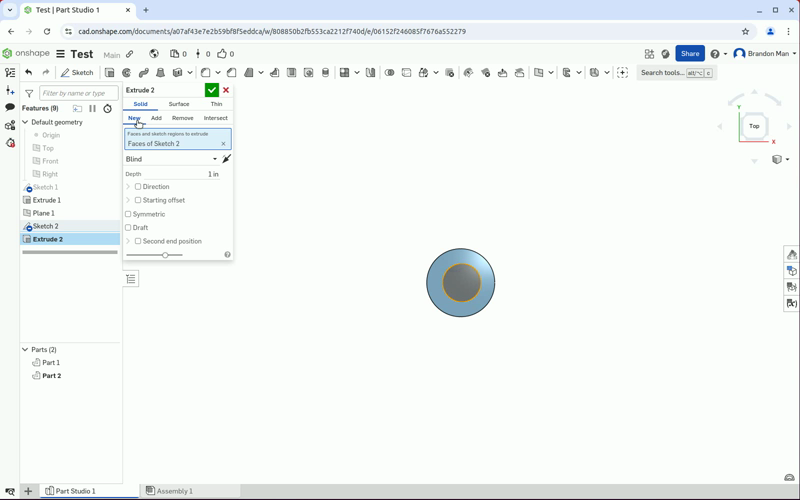
key(tab, 4)
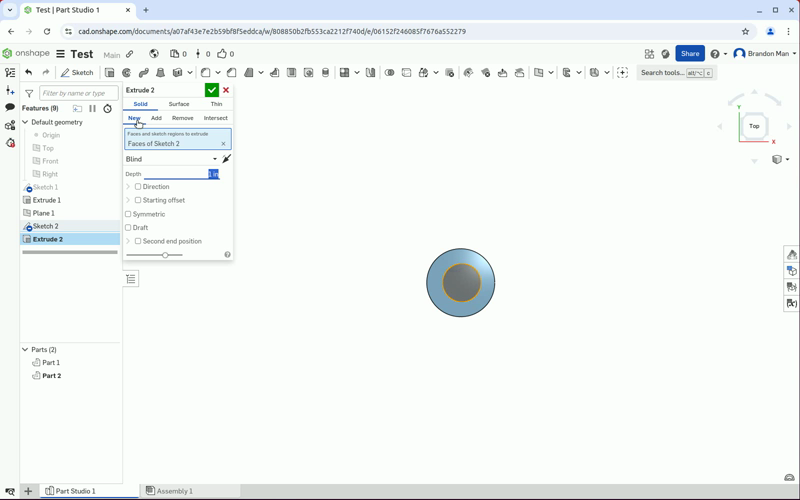
text(18.294)
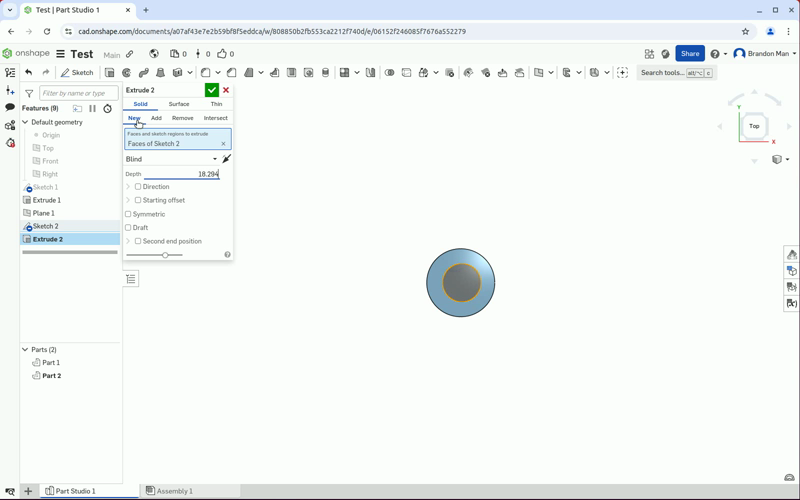
key(enter)
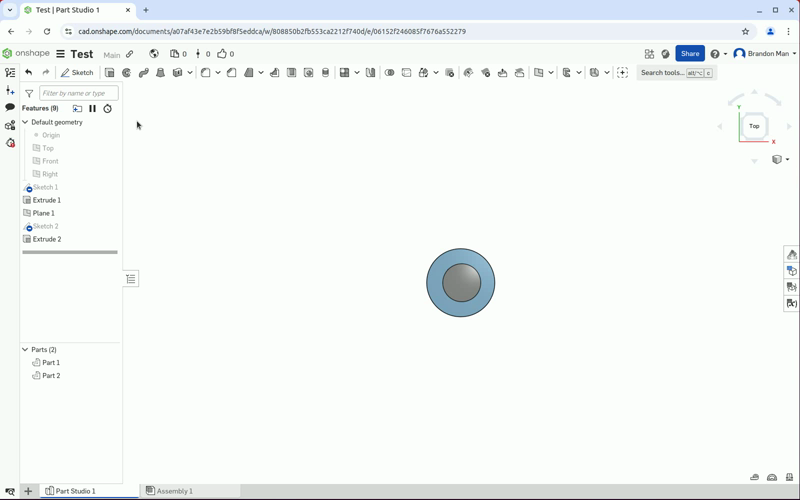
key(shift+h)
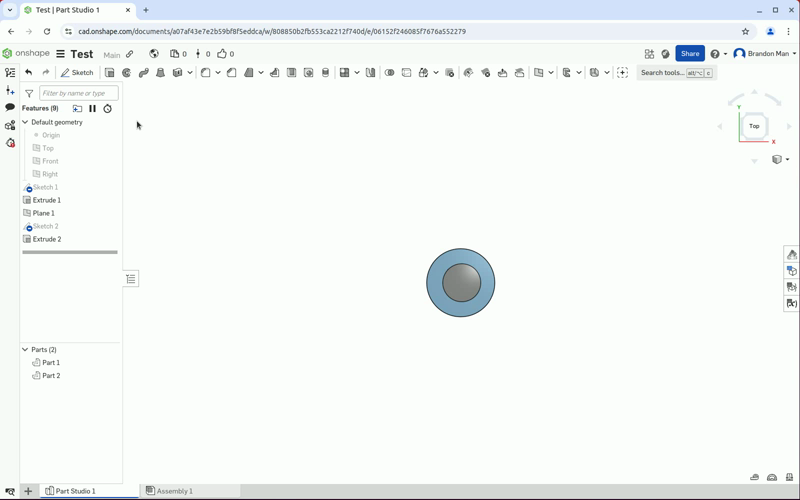
key(shift+h)
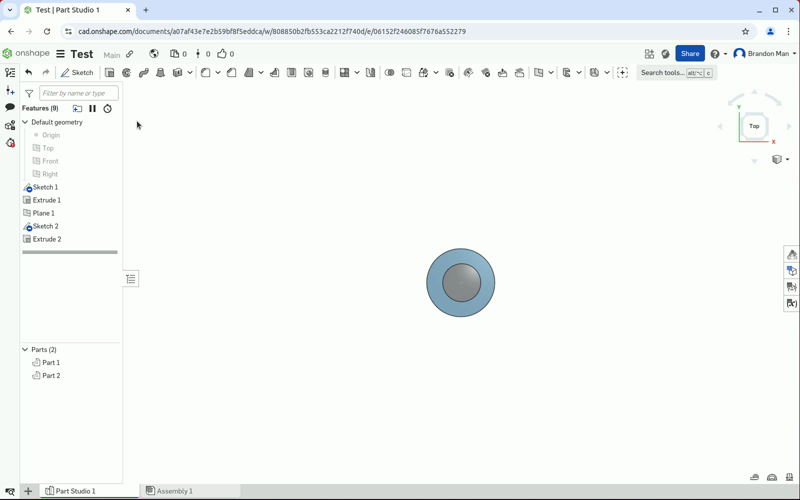
key(shift+7)
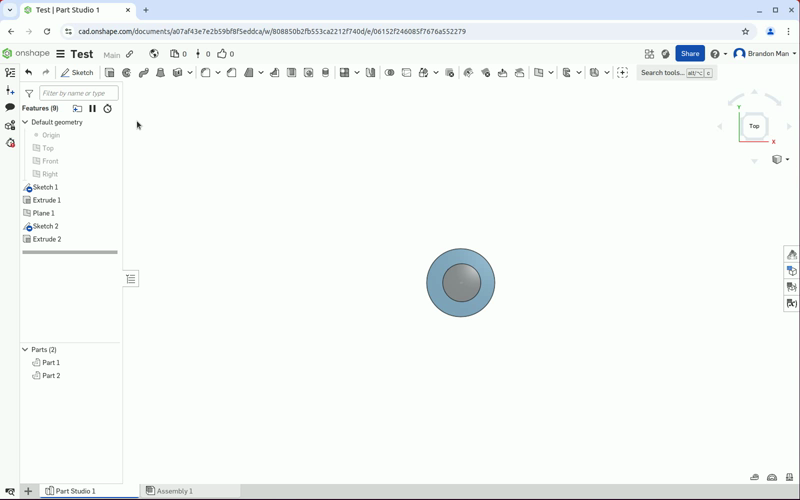
key(up, 3)
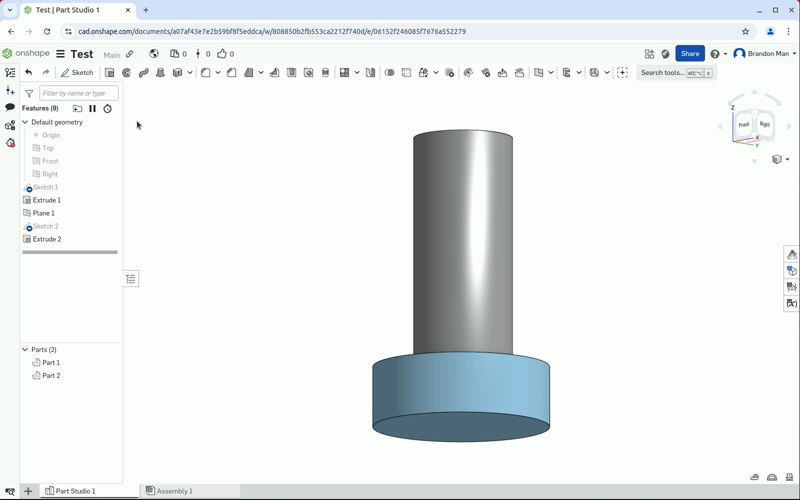
key(left, 3)
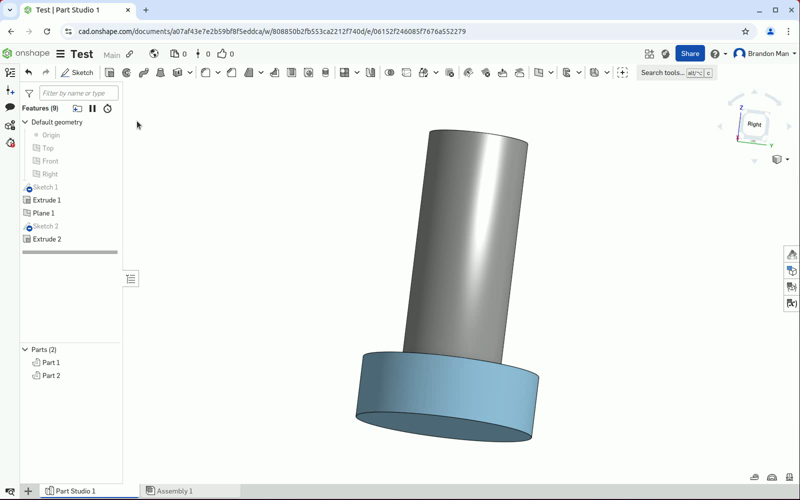
key(right, 3)
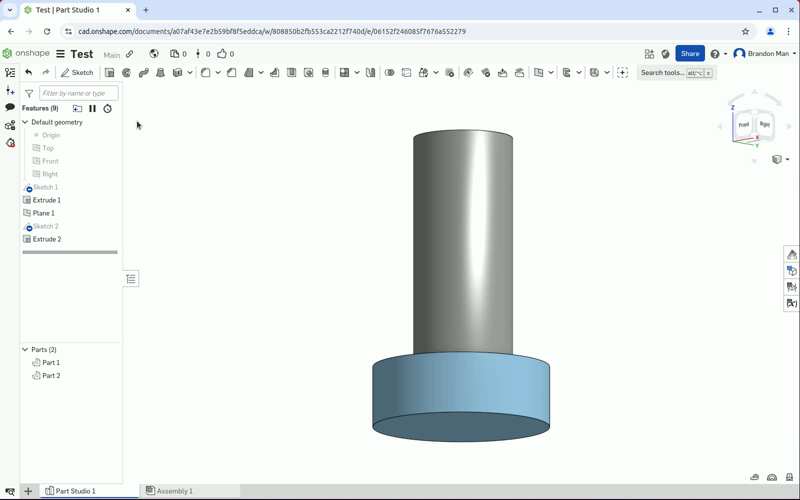
key(down, 3)
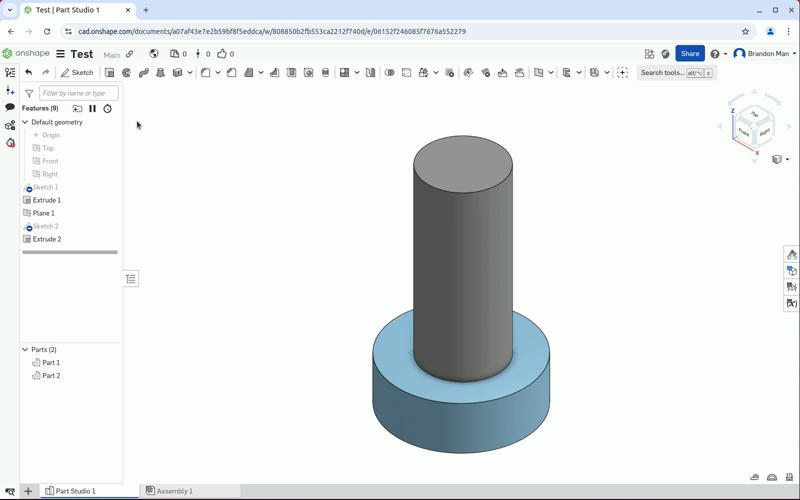
mouse_move(73, 189)
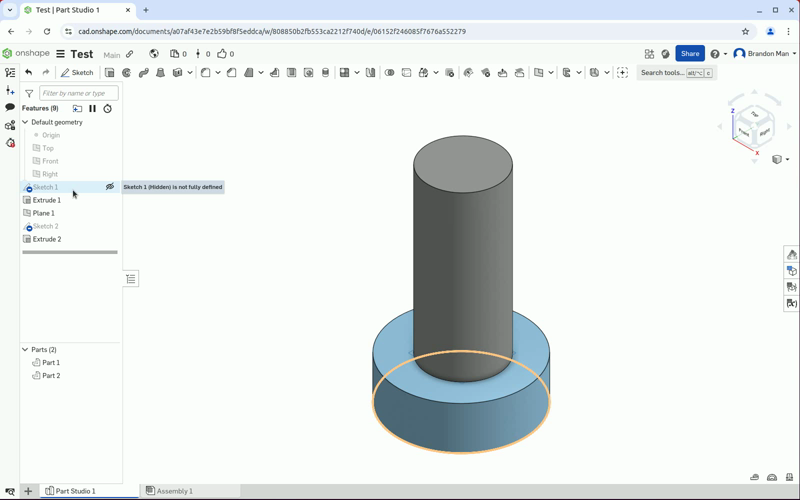
click(73, 189)